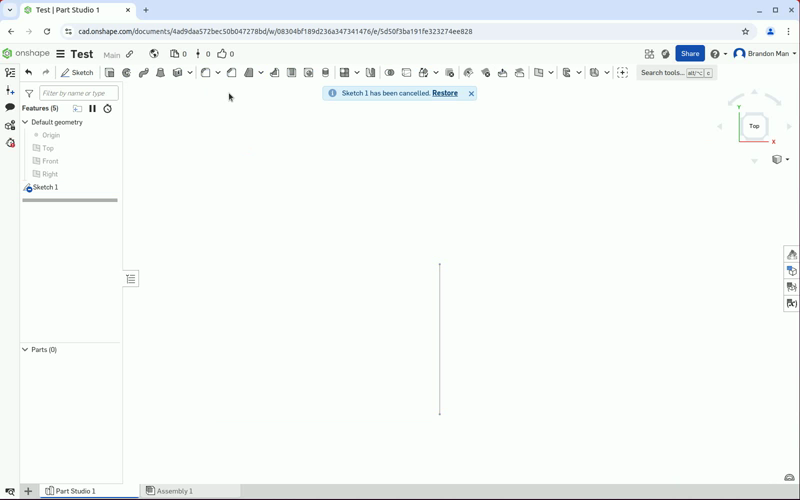
key(shift+h)
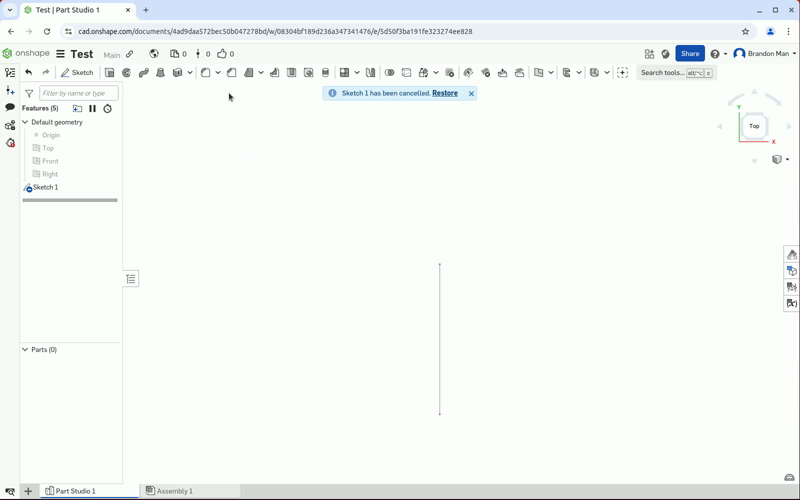
key(shift+s)
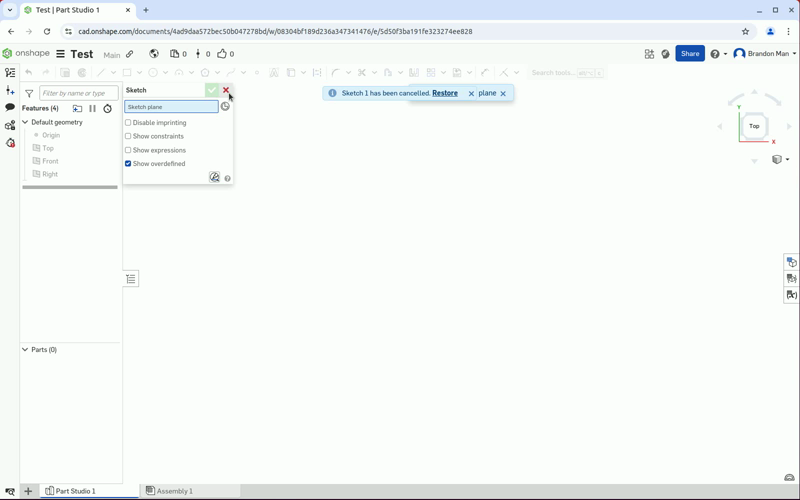
mouse_move(73, 150)
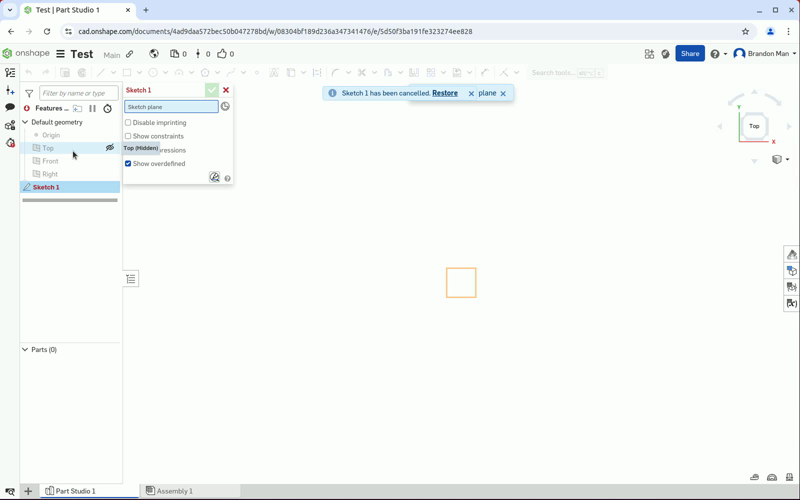
click(73, 150)
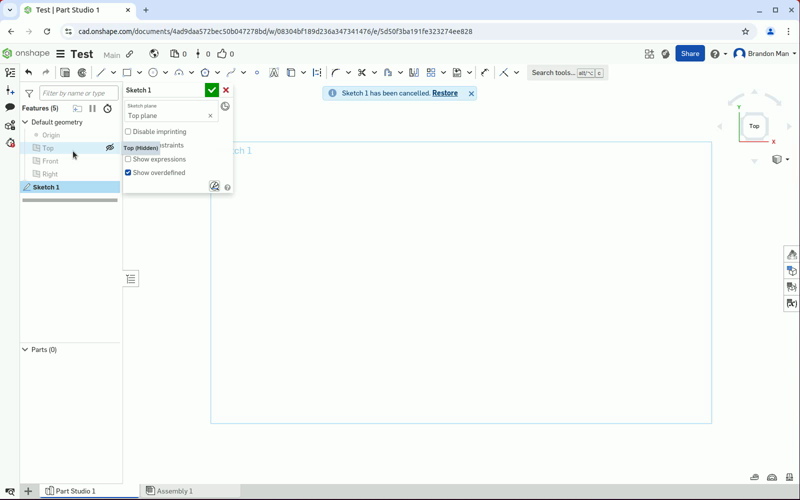
mouse_move(73, 352)
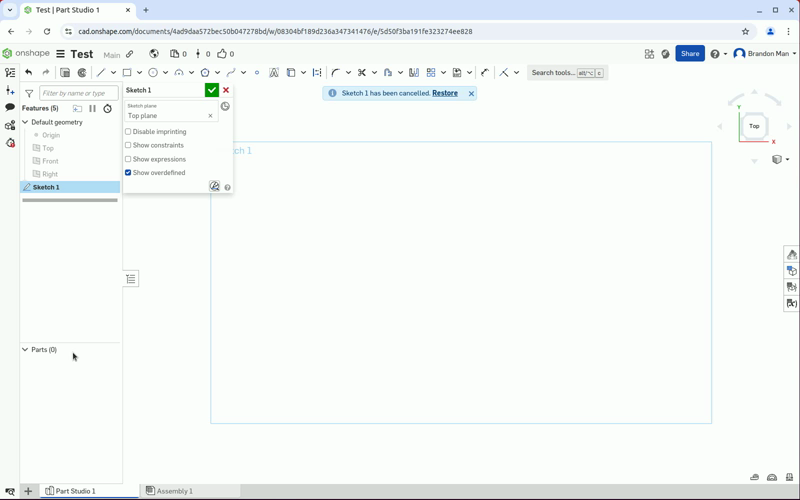
key(y)
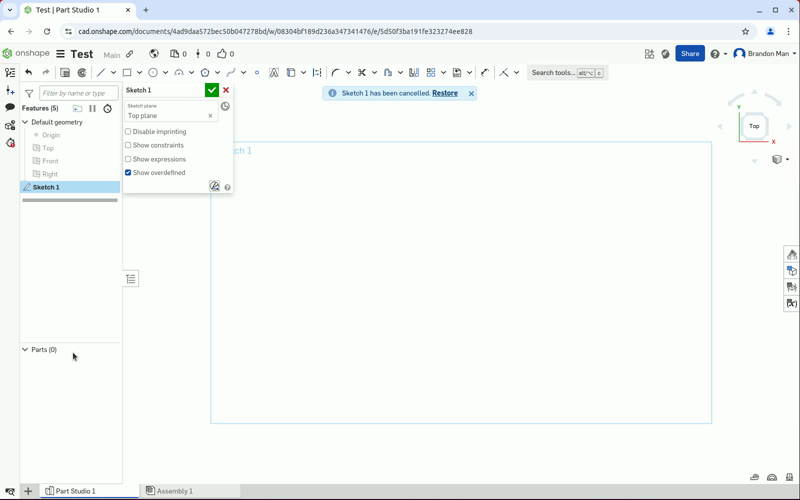
key(c)
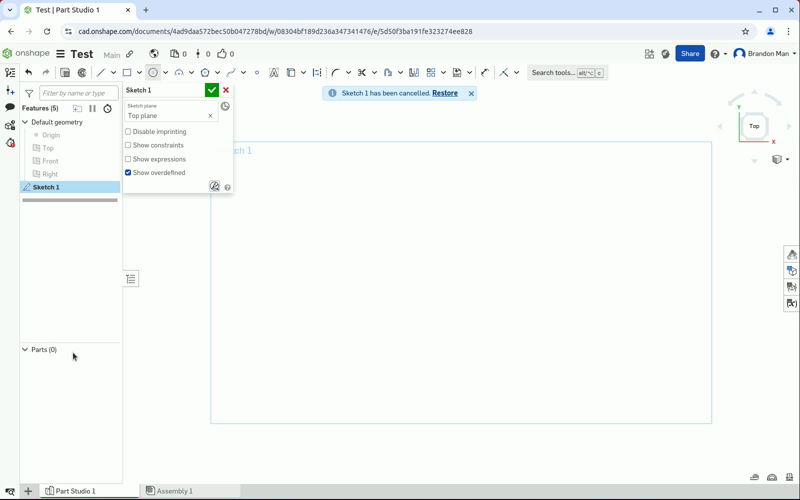
key_down(shift)
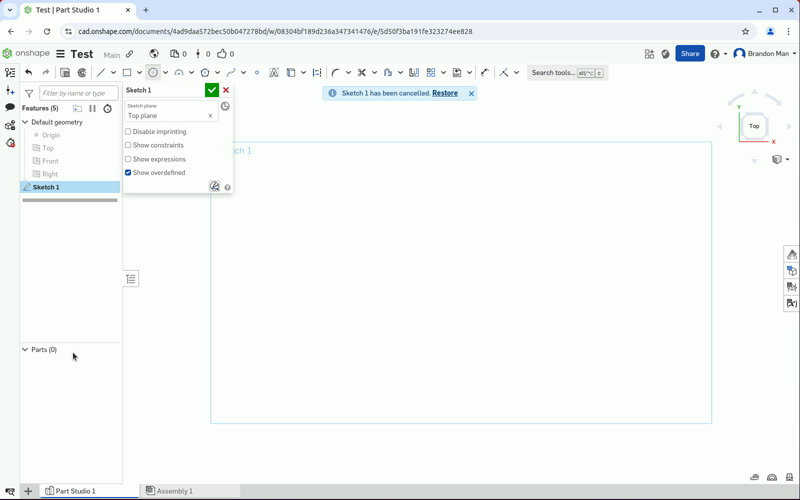
mouse_move(461, 282)
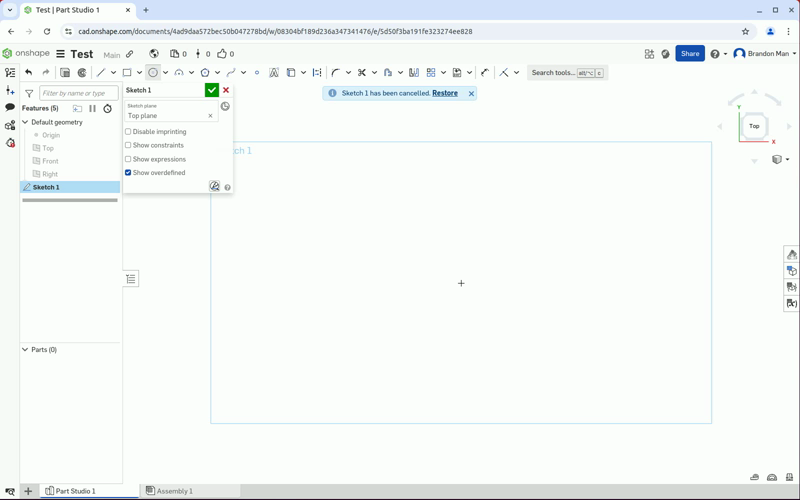
click(461, 282)
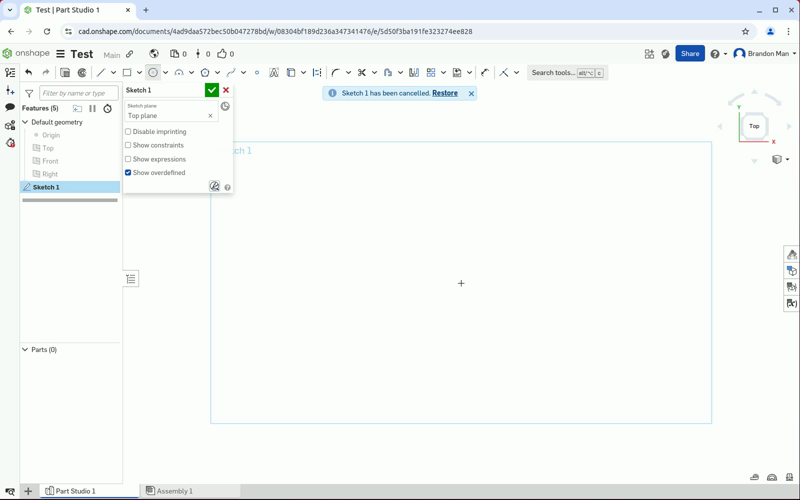
key_up(shift)
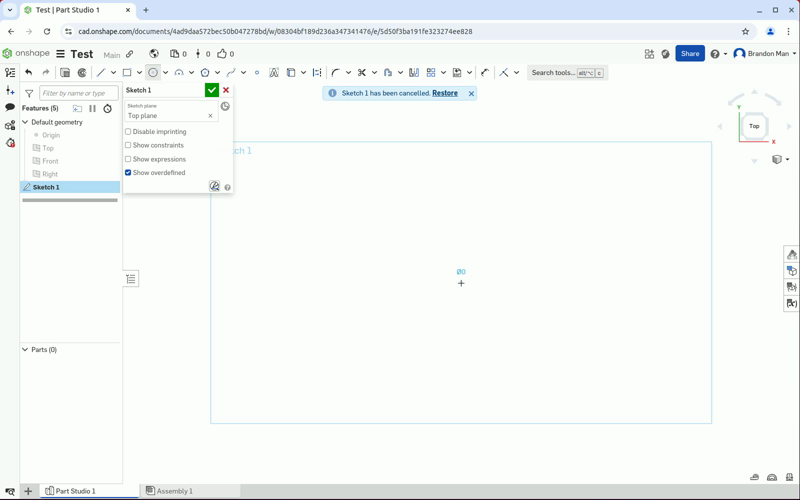
mouse_move(540, 282)
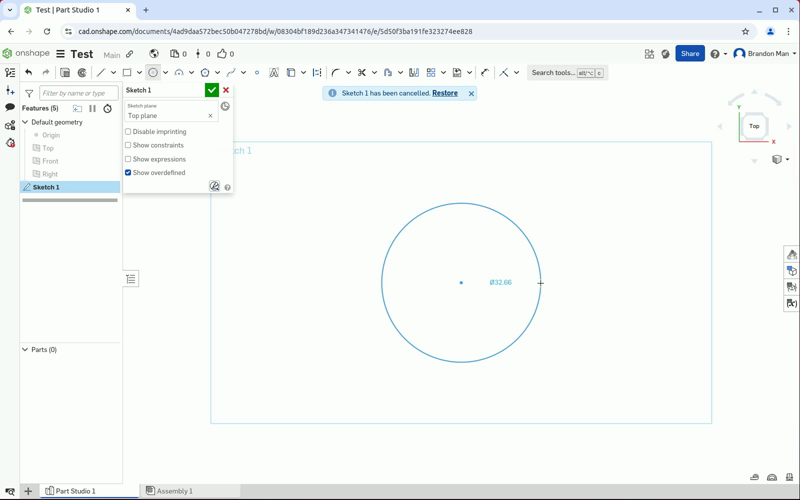
click(540, 282)
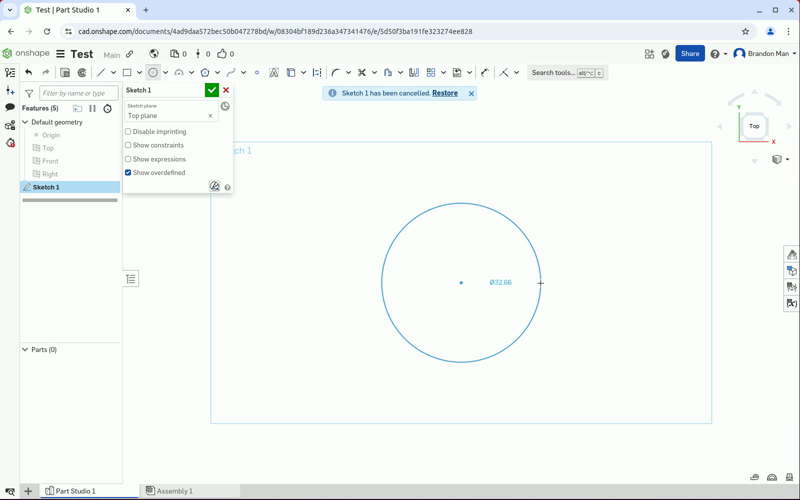
key(esc)
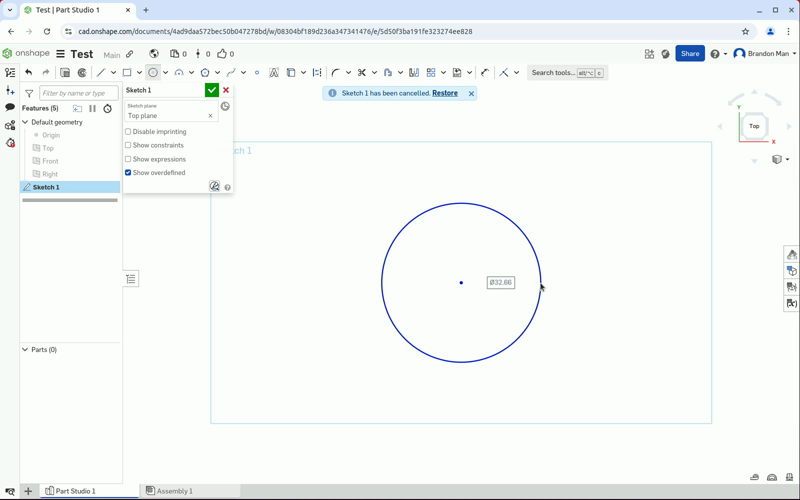
key(c)
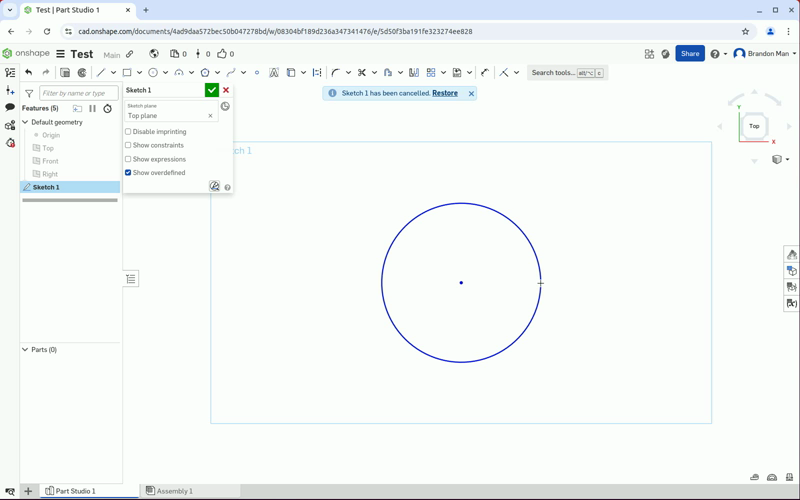
key_down(shift)
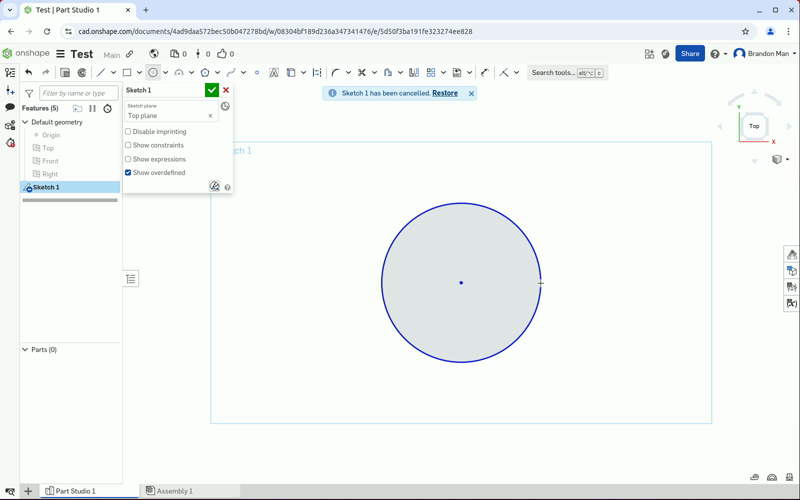
mouse_move(461, 282)
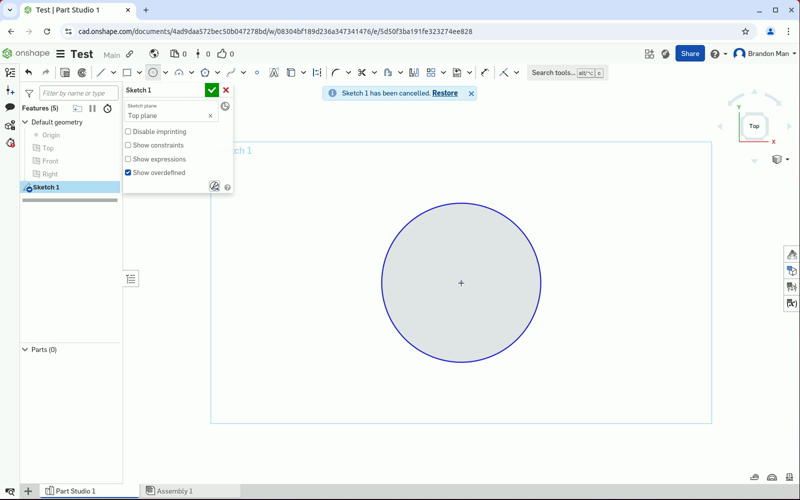
click(461, 282)
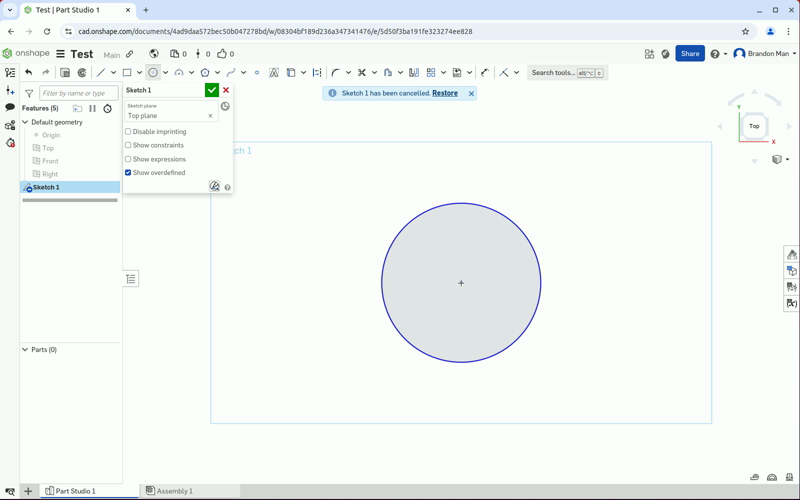
key_up(shift)
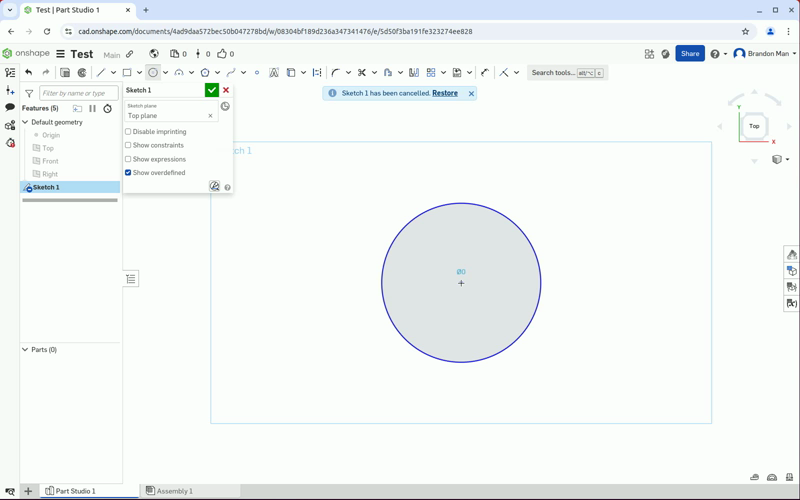
mouse_move(535, 282)
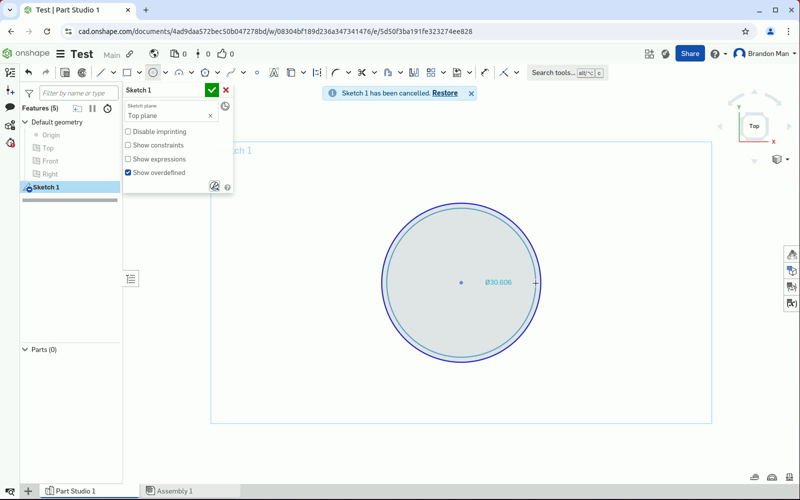
click(535, 282)
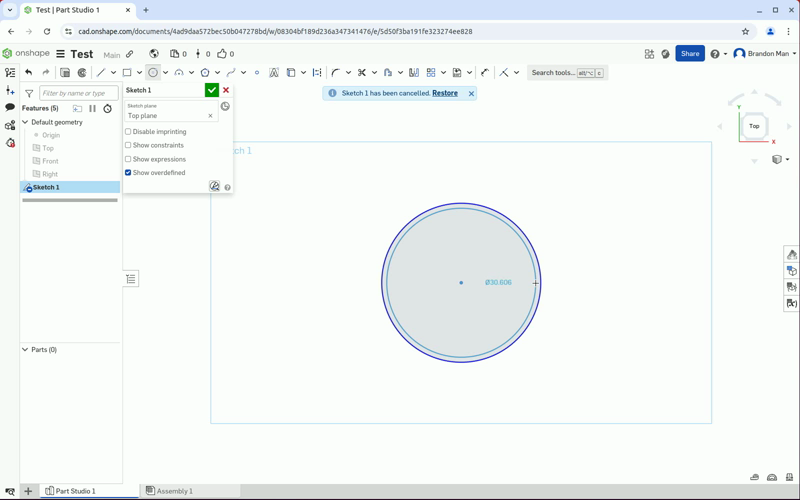
key(esc)
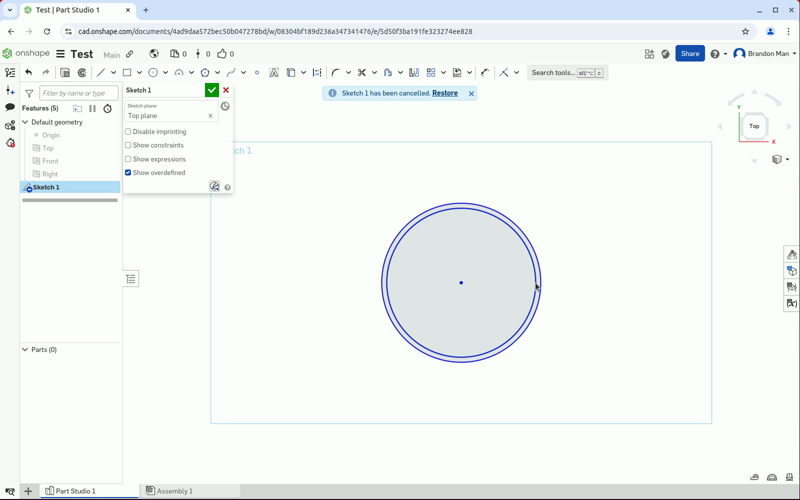
mouse_move(424, 350)
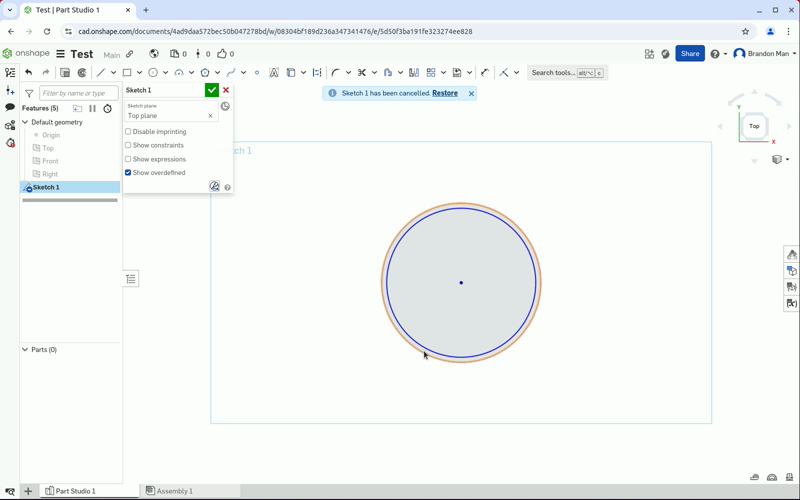
click(424, 350)
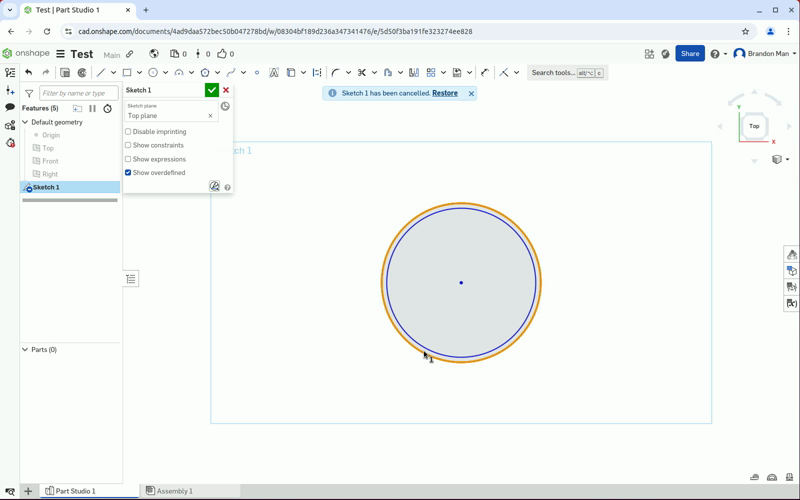
mouse_move(73, 352)
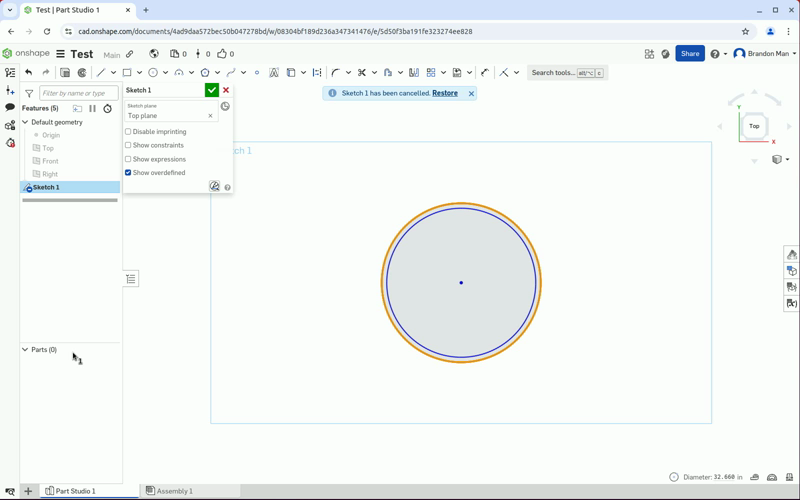
key(shift+y)
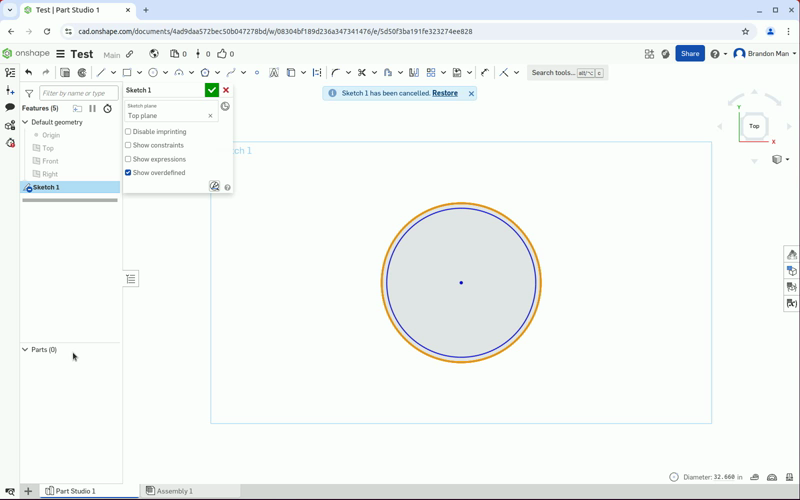
key(shift+e)
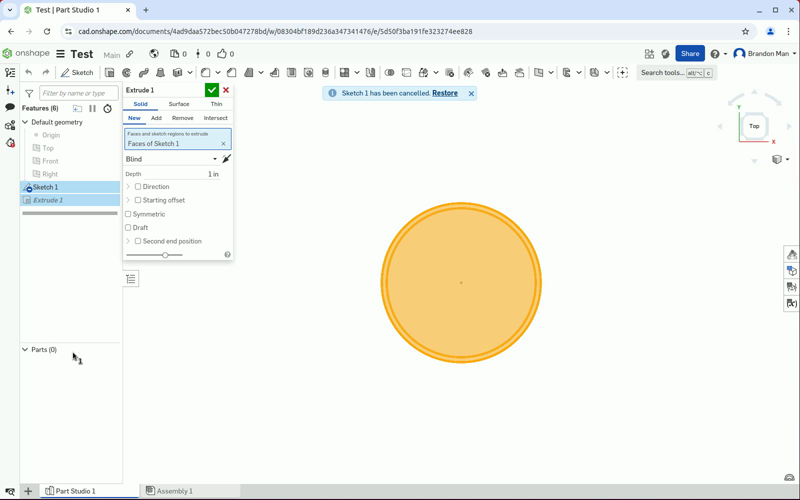
mouse_move(143, 106)
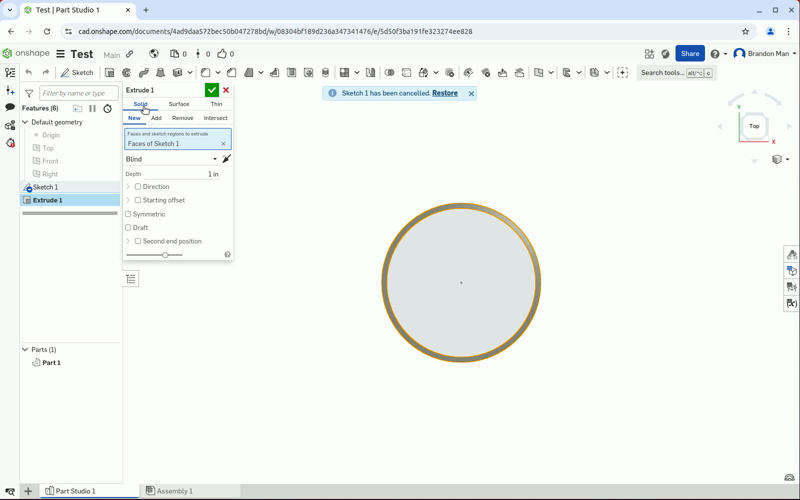
click(143, 106)
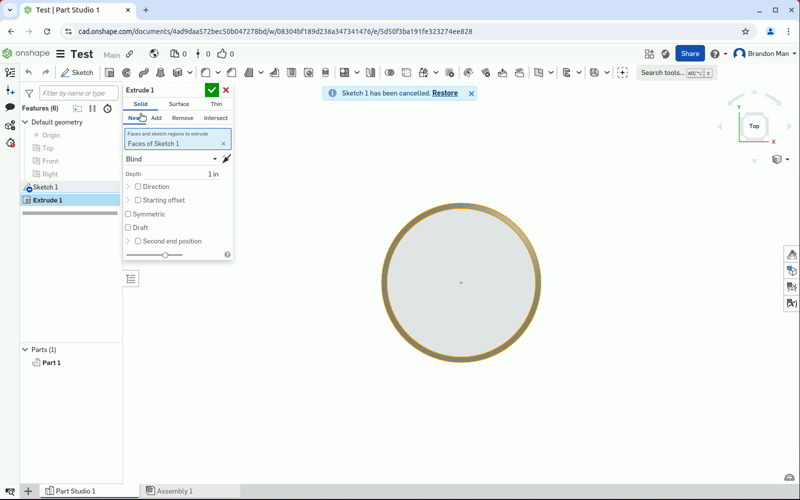
mouse_move(137, 120)
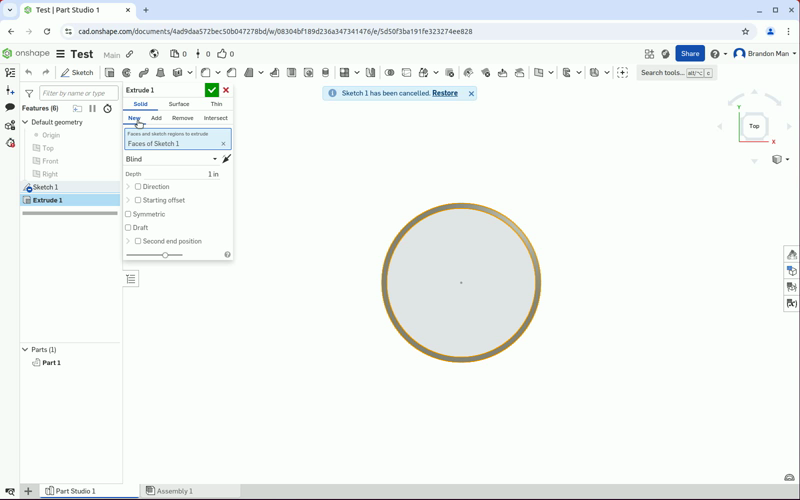
click(137, 120)
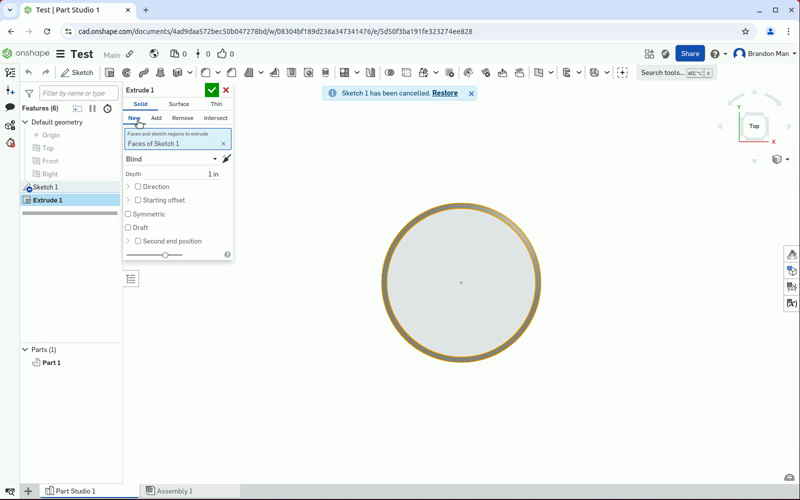
key(tab, 4)
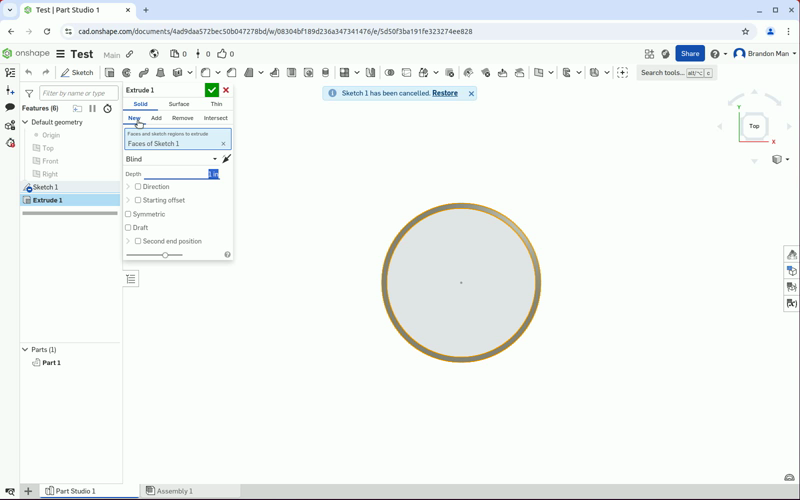
text(23.108)
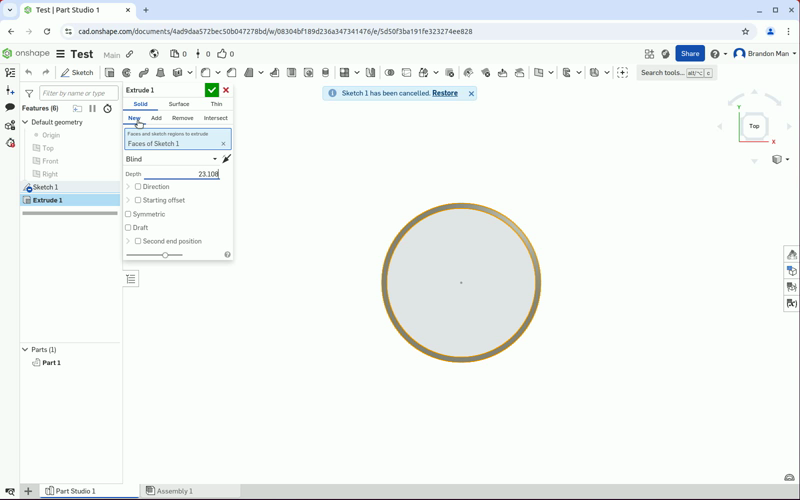
key(enter)
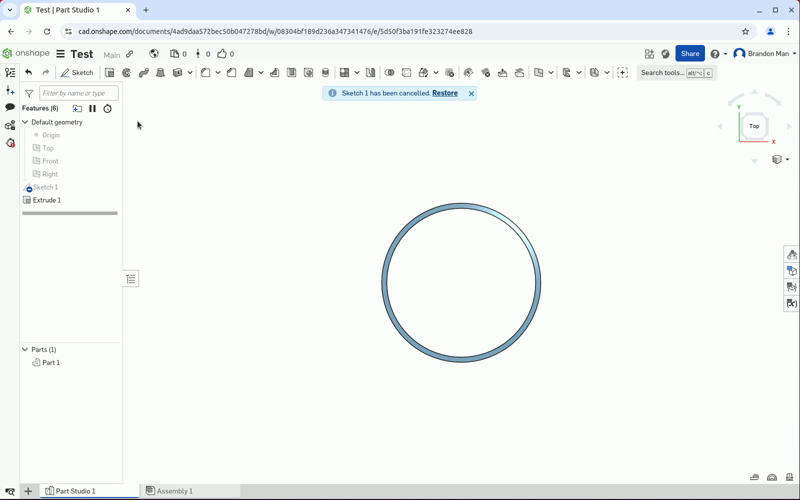
key(shift+h)
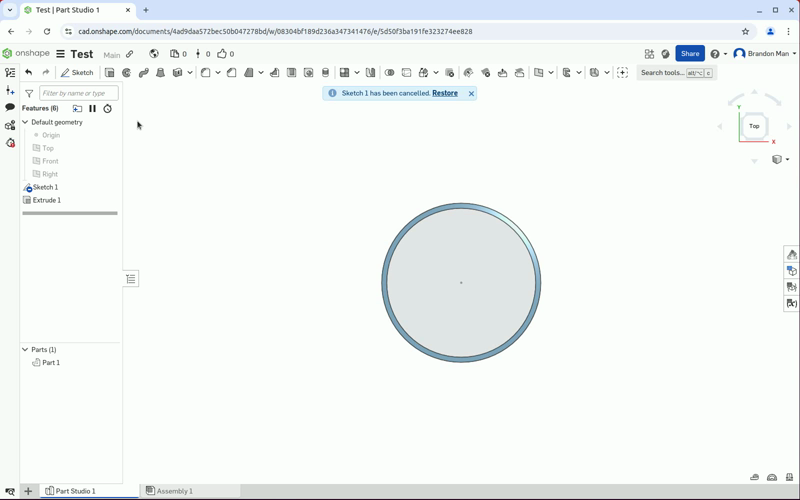
key(shift+h)
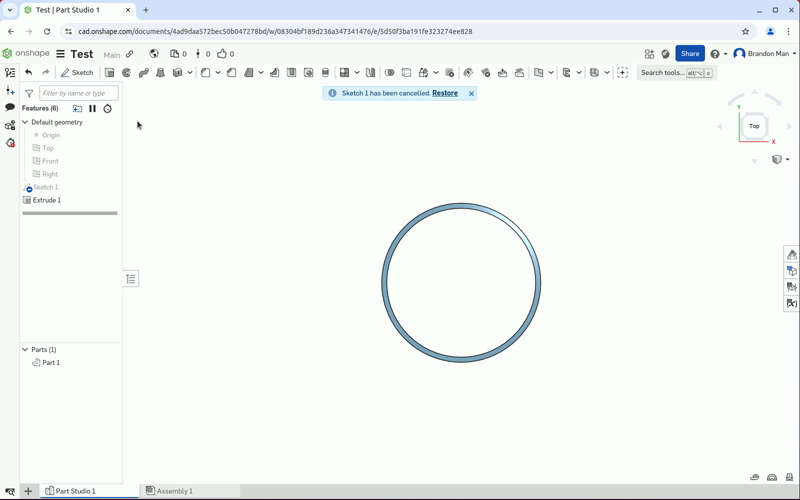
mouse_move(73, 189)
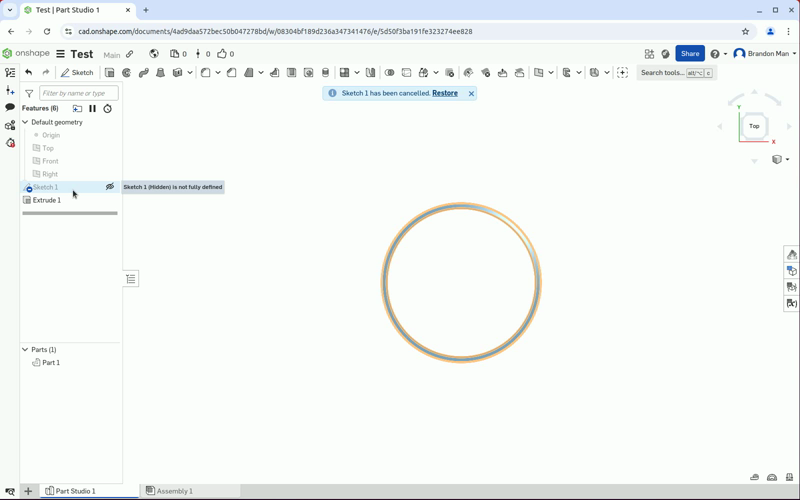
click(73, 189)
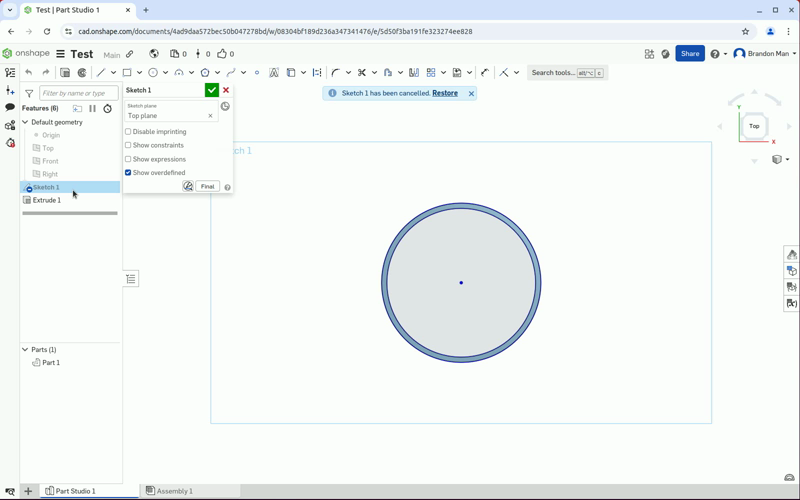
mouse_move(229, 92)
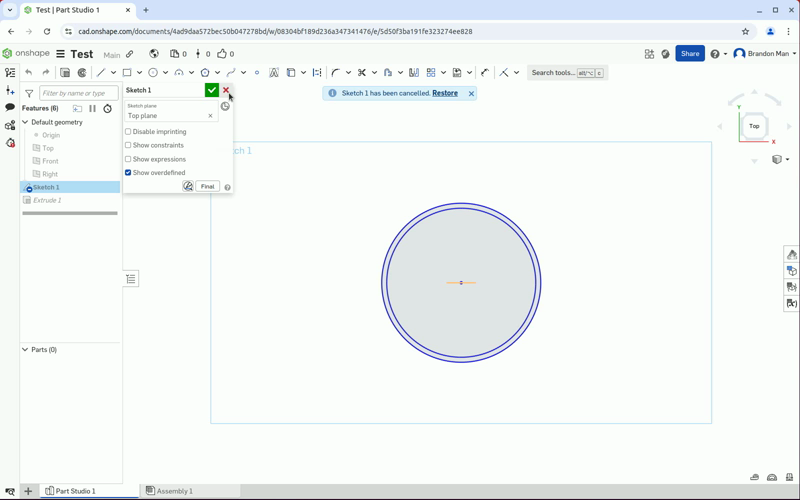
click(229, 92)
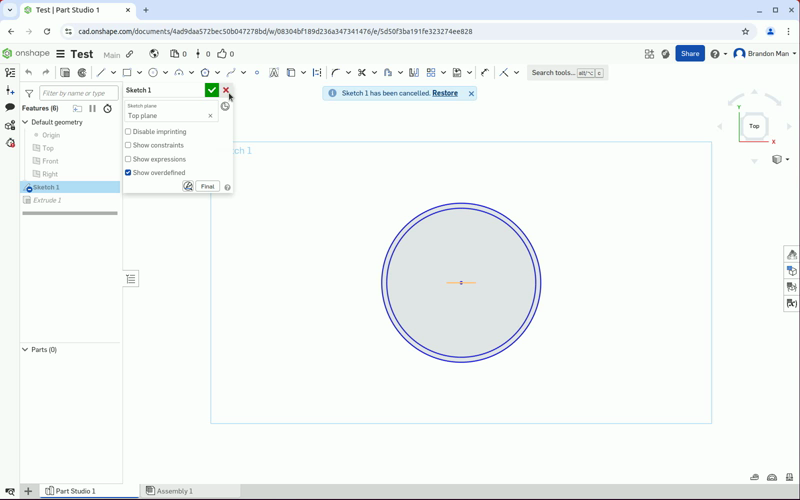
key(shift+s)
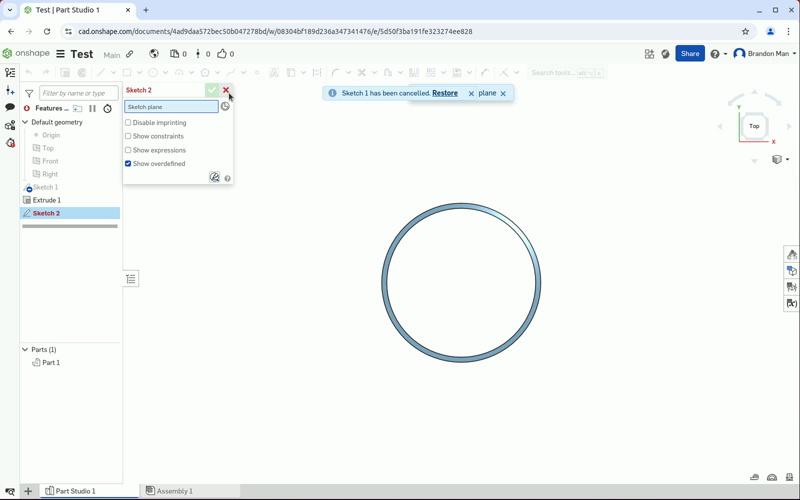
mouse_move(73, 150)
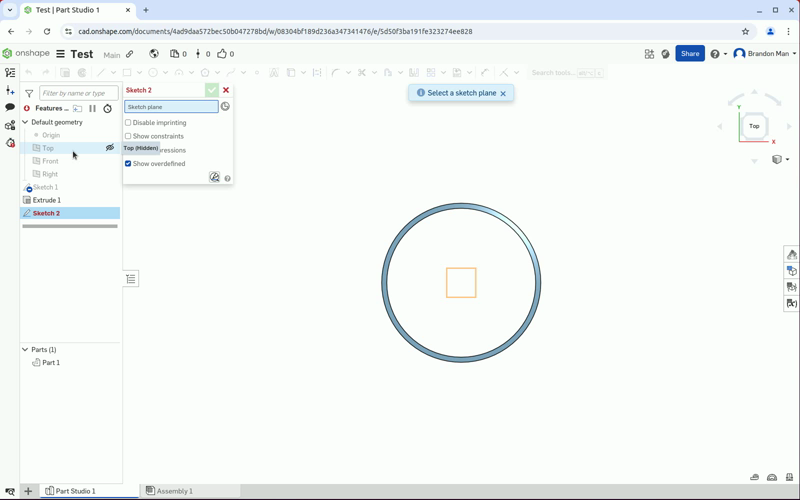
click(73, 150)
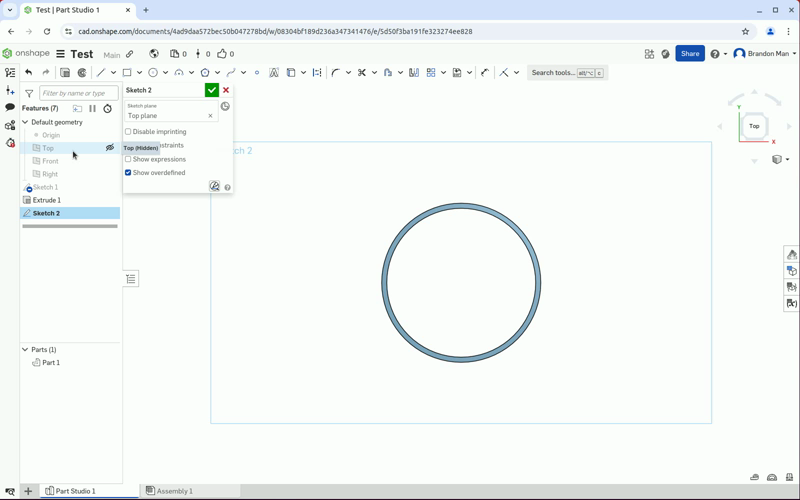
mouse_move(73, 352)
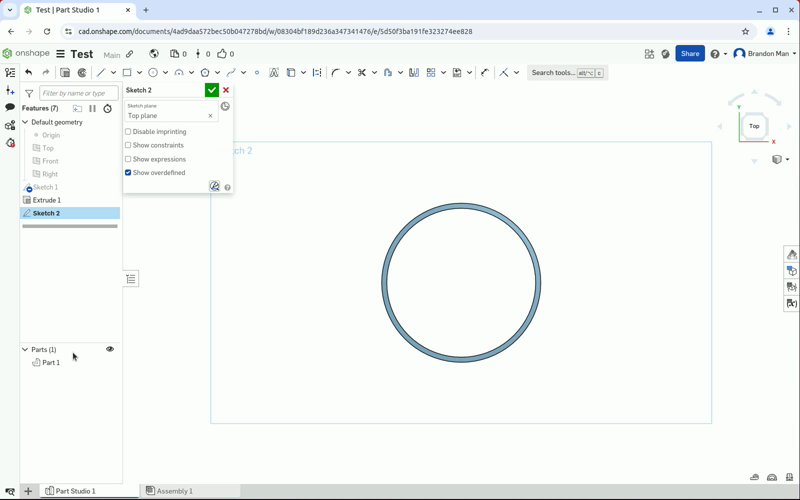
key(y)
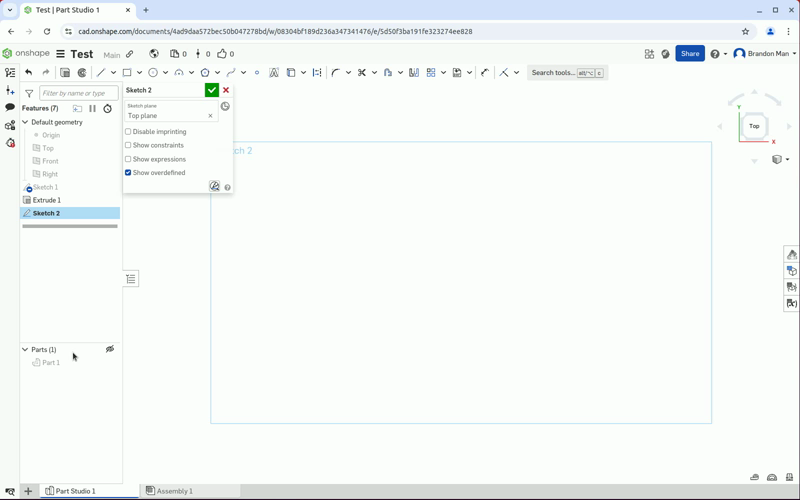
key(c)
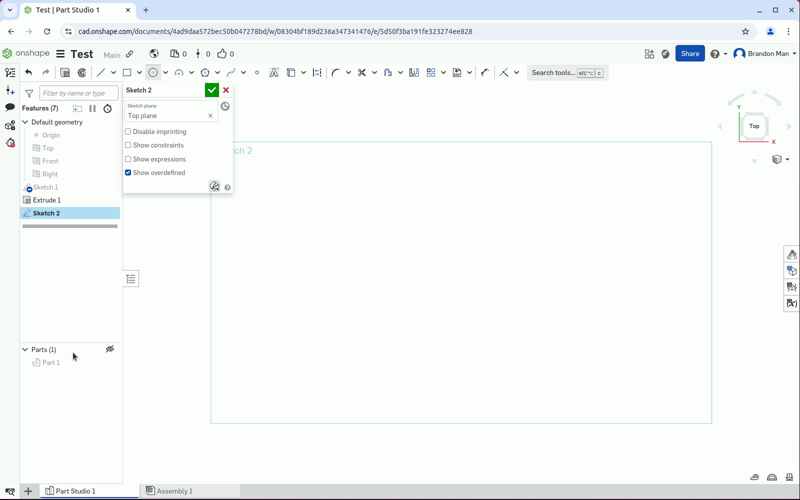
key_down(shift)
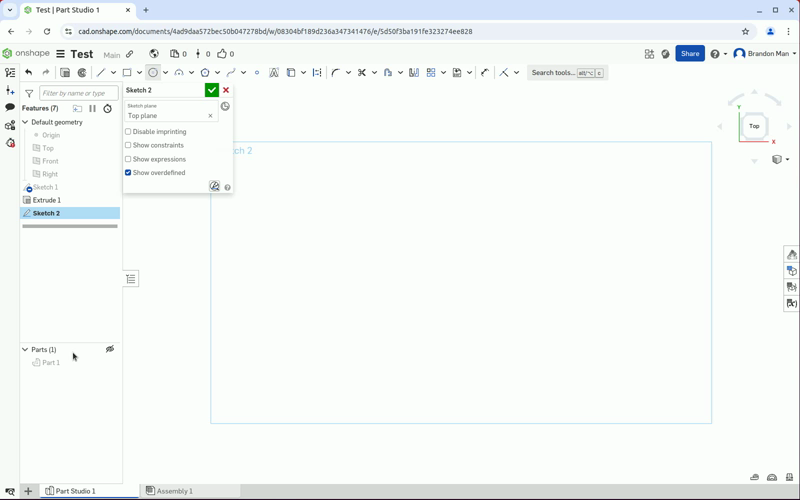
mouse_move(460, 282)
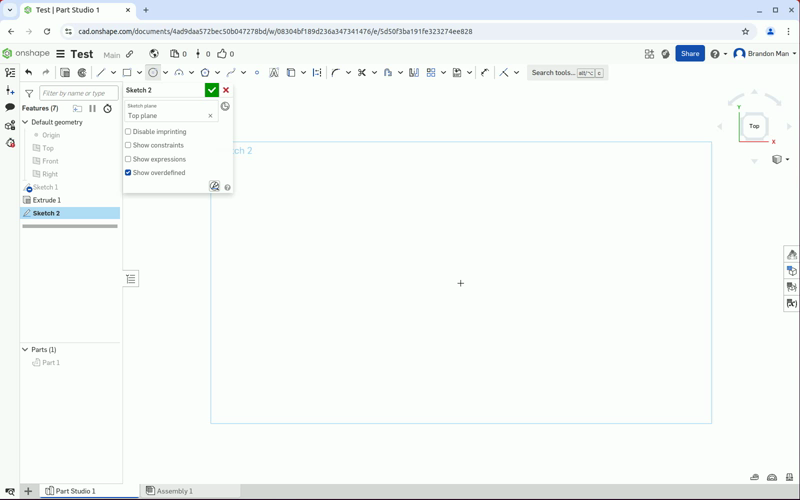
click(460, 282)
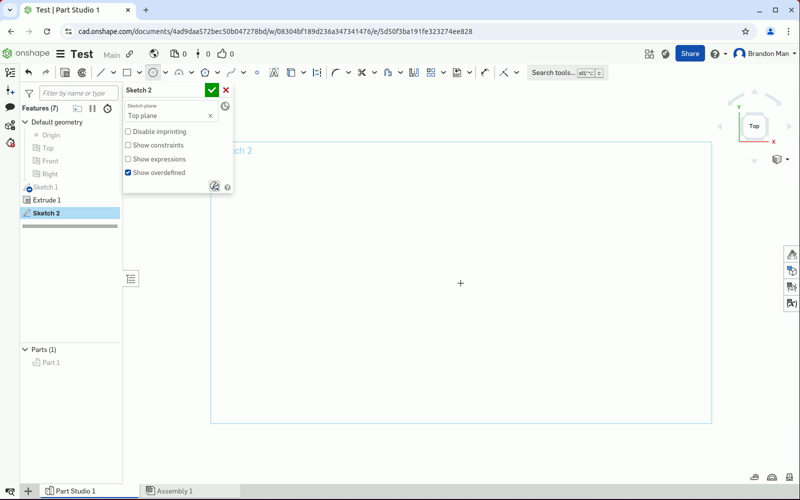
key_up(shift)
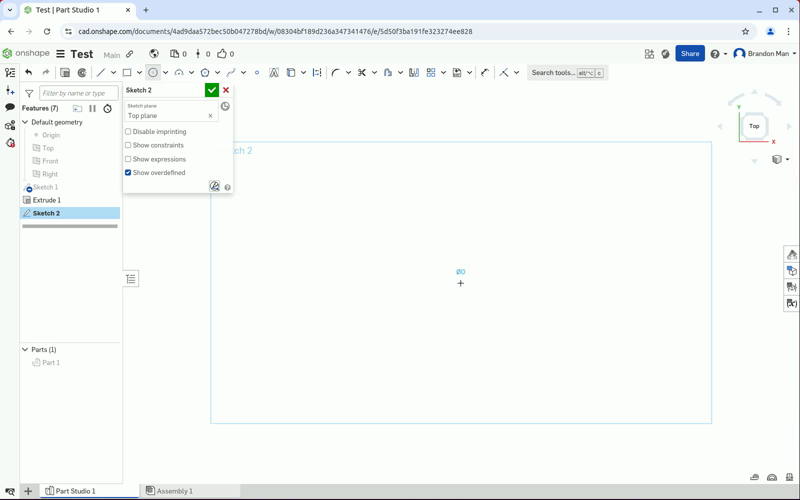
mouse_move(548, 282)
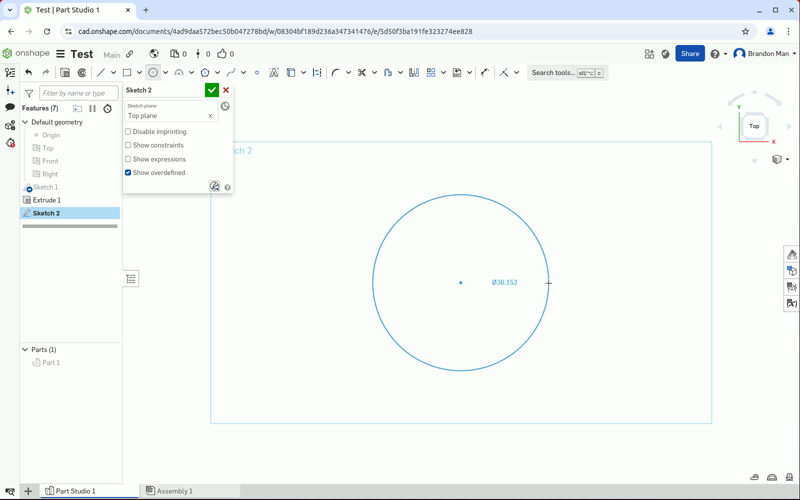
click(548, 282)
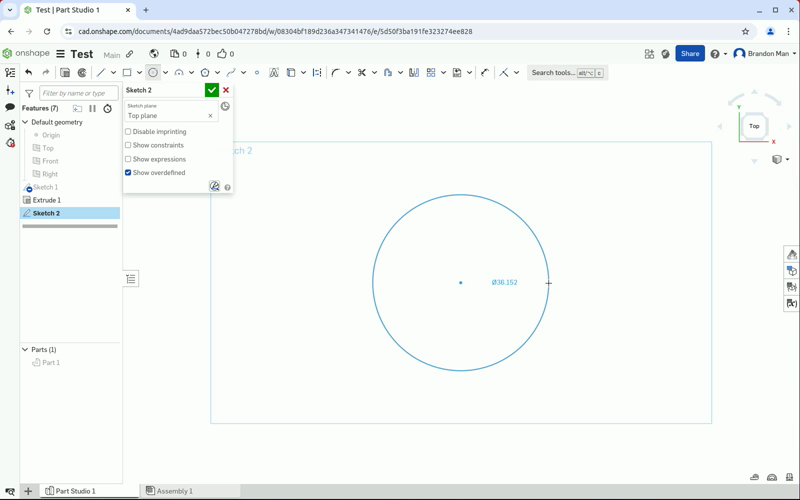
key(esc)
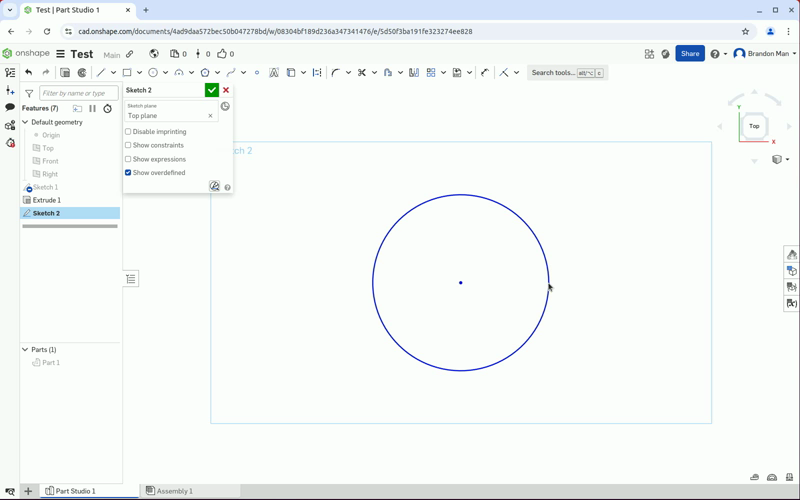
key(c)
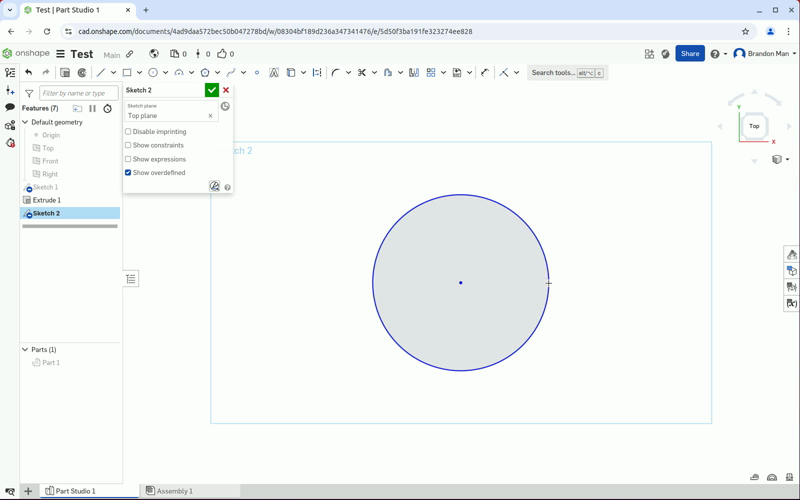
key_down(shift)
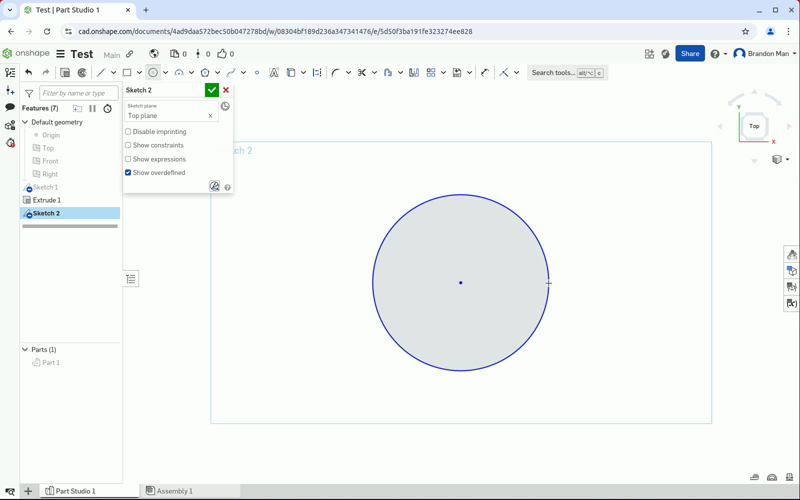
mouse_move(460, 282)
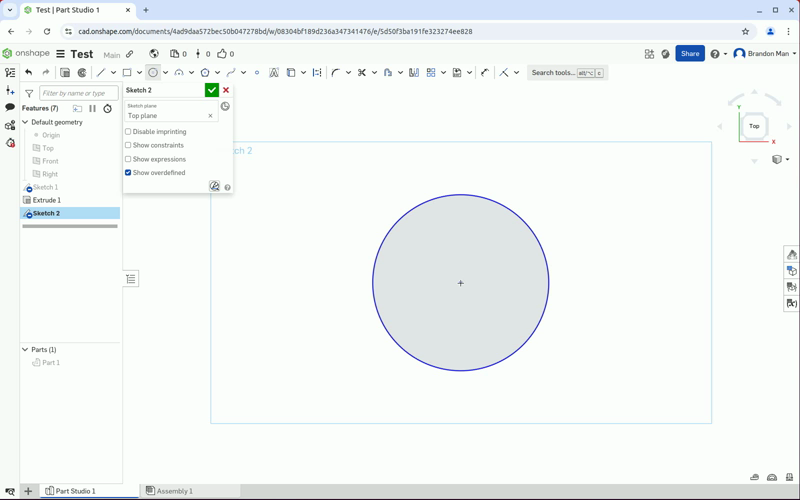
click(460, 282)
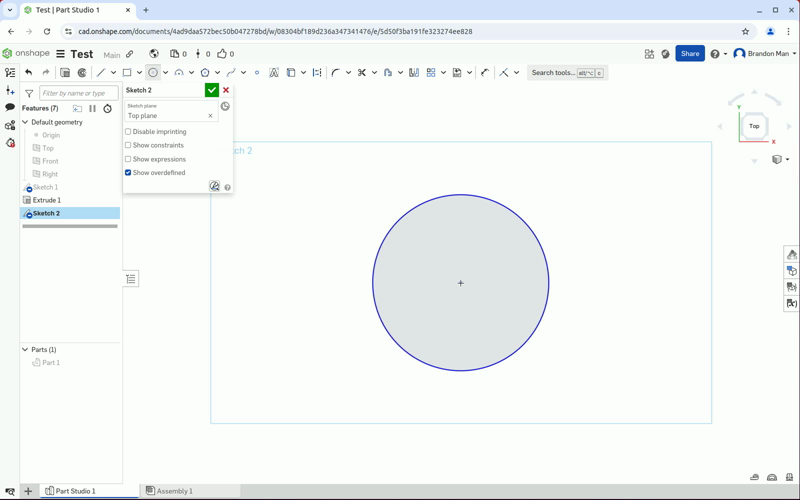
key_up(shift)
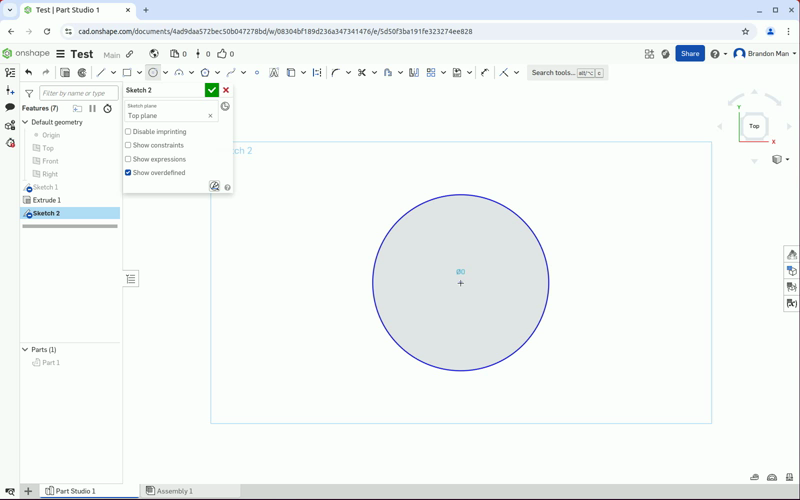
mouse_move(534, 282)
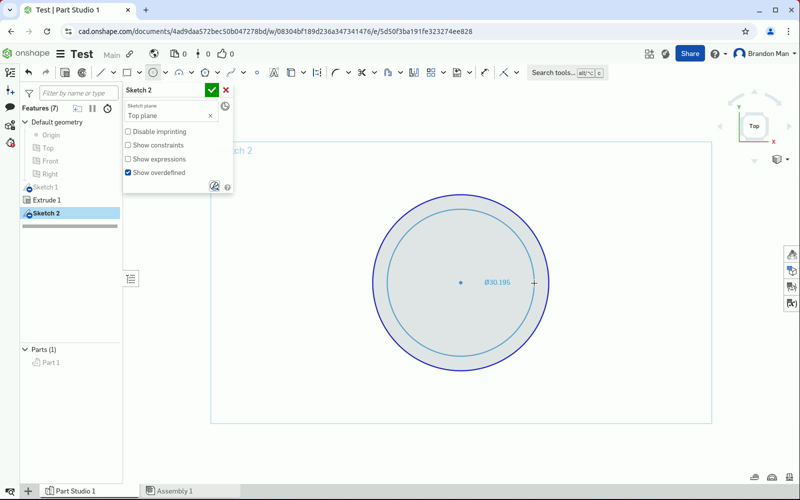
click(534, 282)
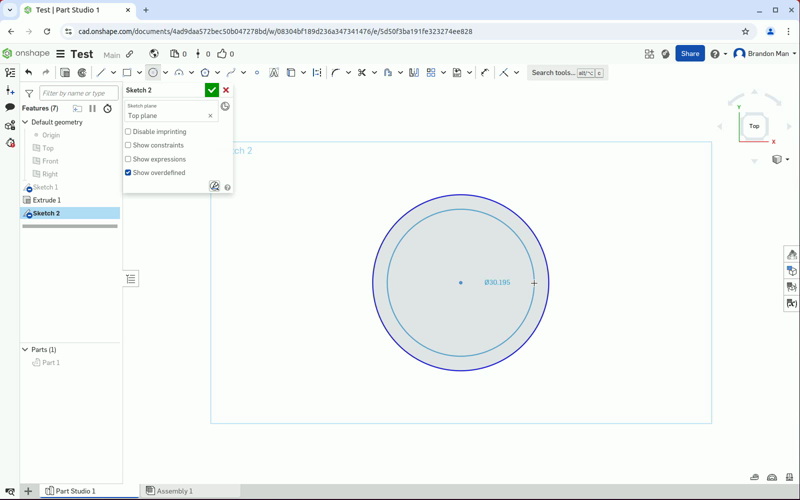
key(esc)
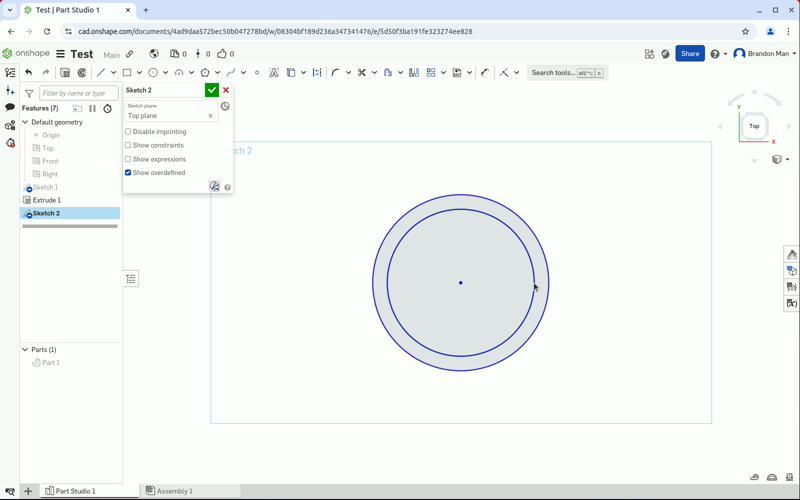
mouse_move(519, 225)
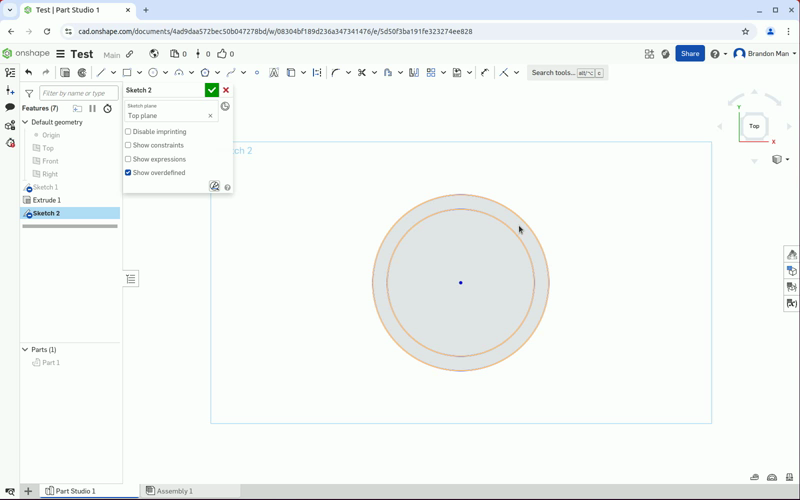
click(519, 225)
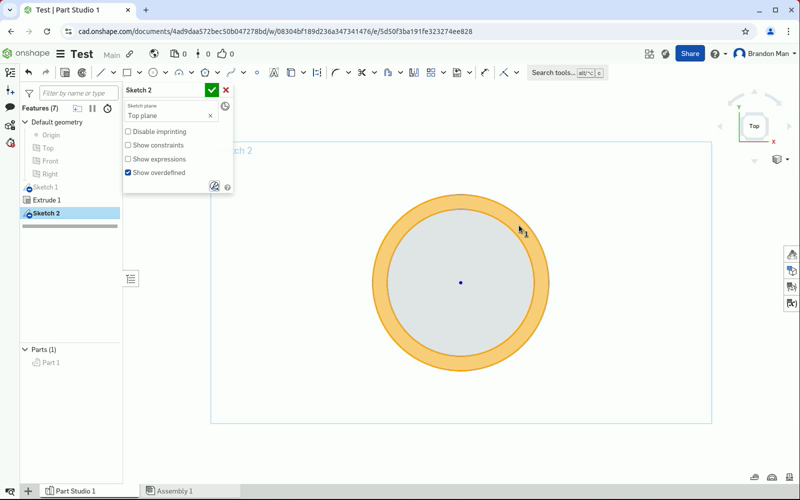
mouse_move(73, 352)
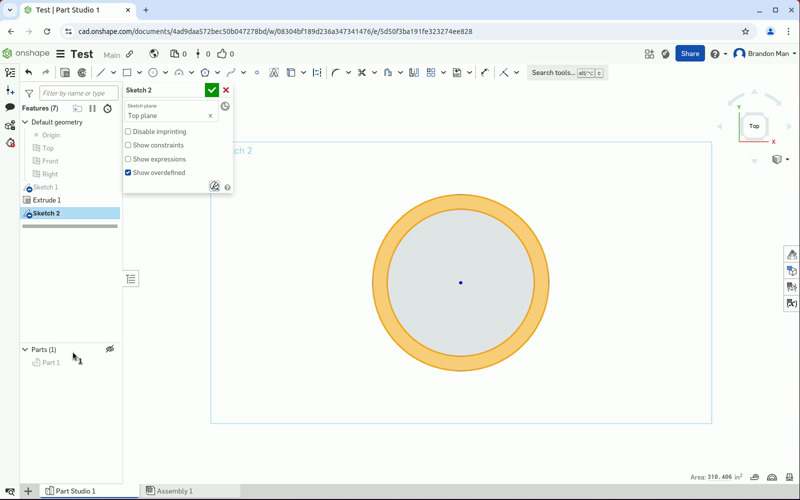
key(shift+y)
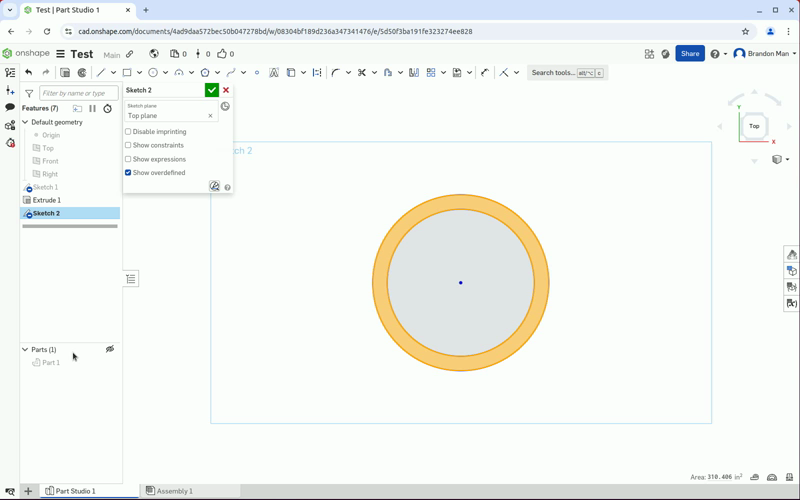
key(shift+e)
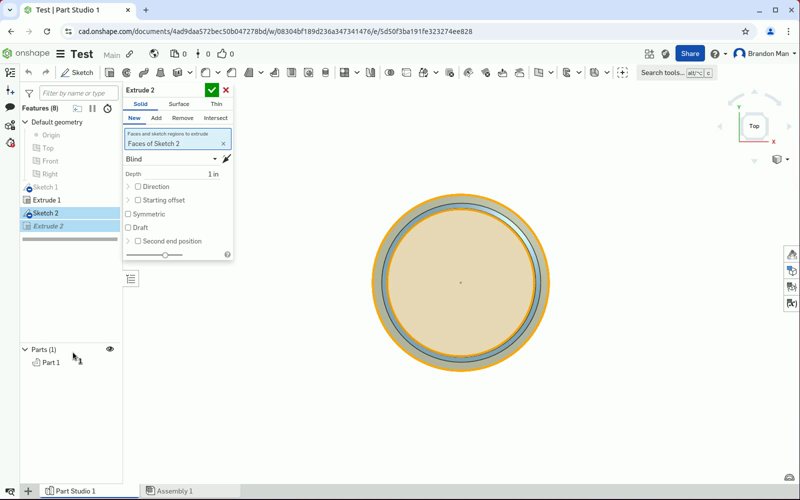
mouse_move(143, 106)
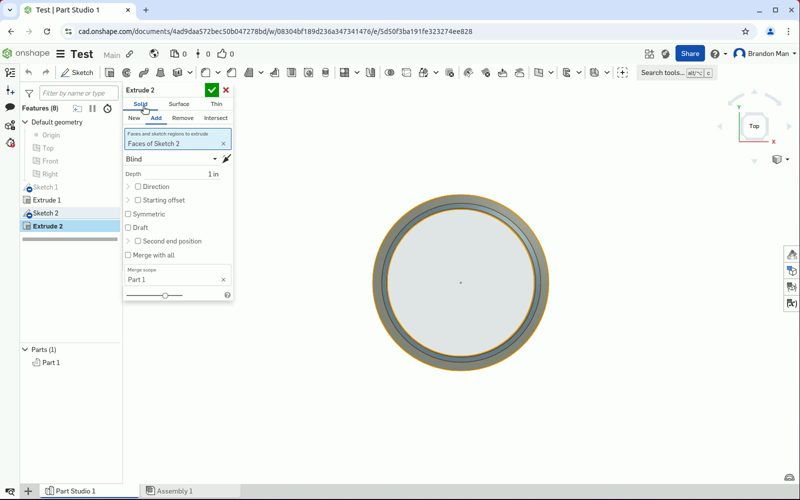
click(143, 106)
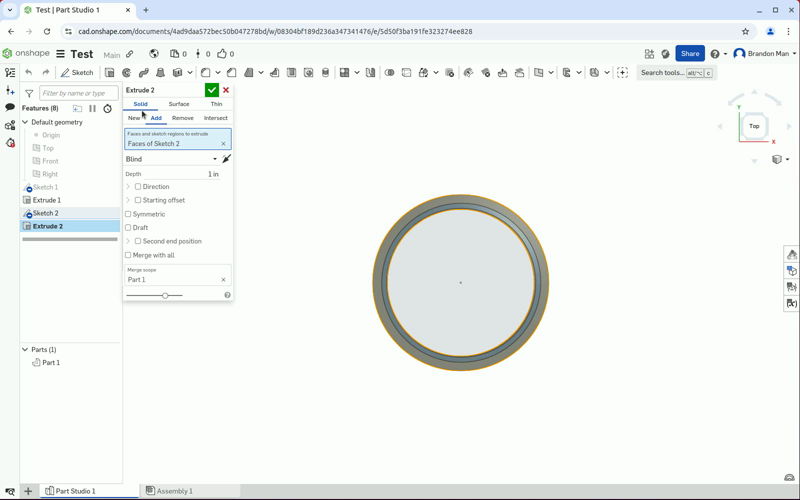
mouse_move(137, 120)
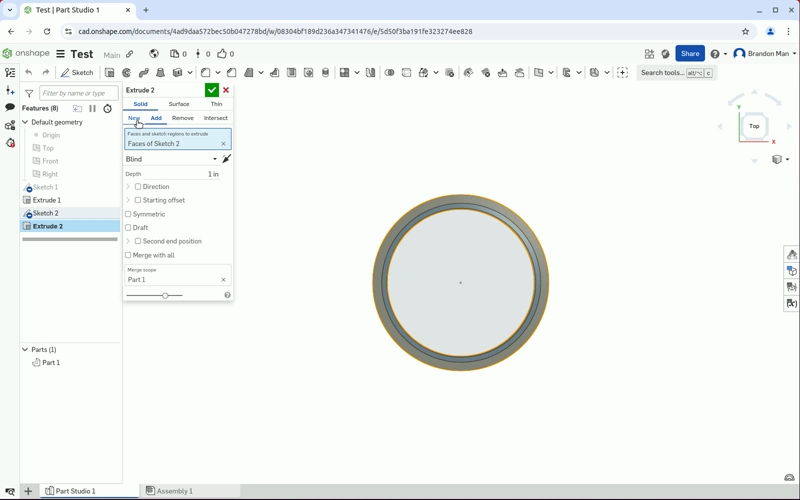
click(137, 120)
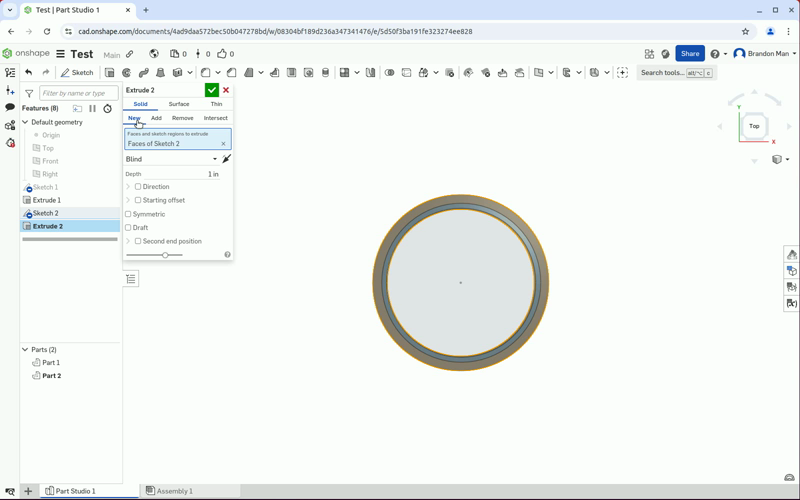
key(tab, 4)
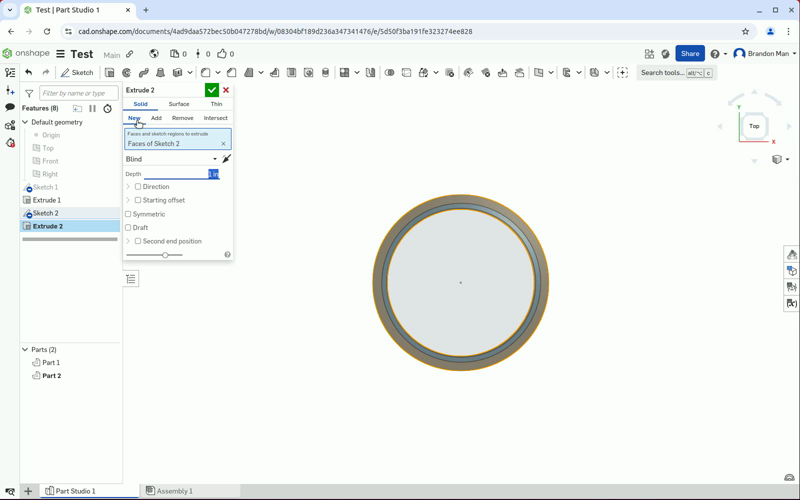
text(0.963)
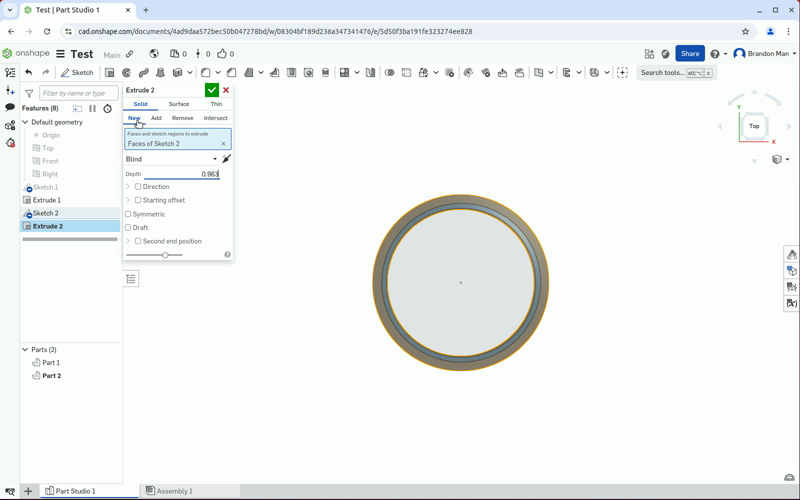
key(enter)
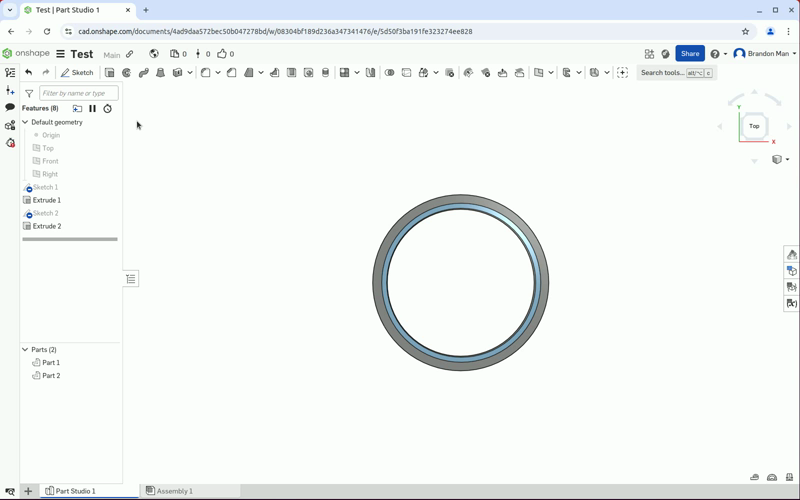
key(shift+h)
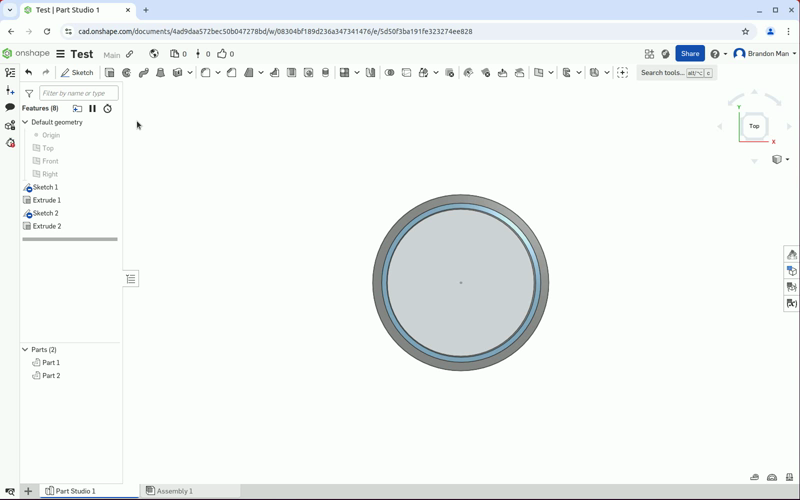
key(shift+h)
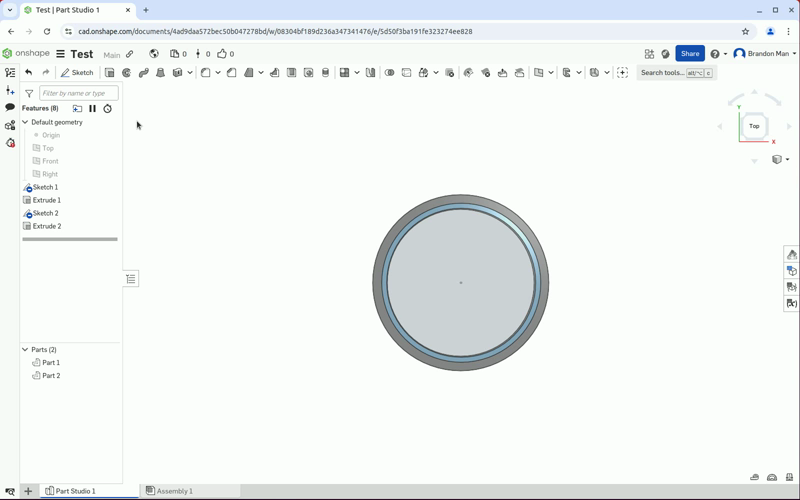
key(shift+7)
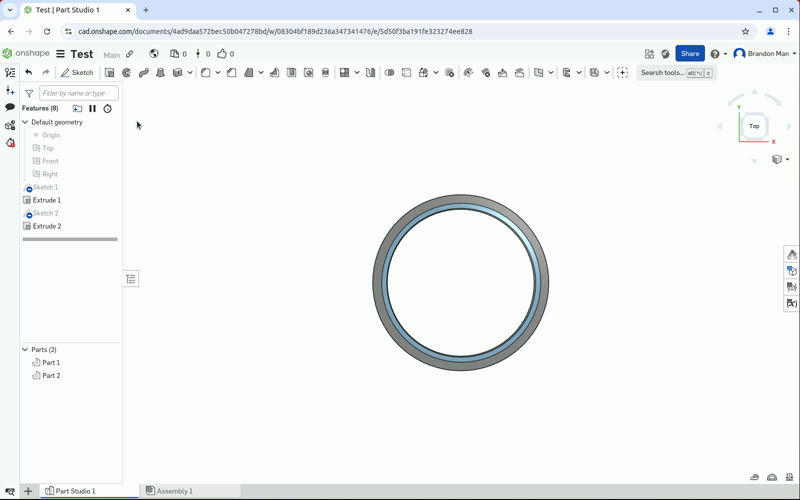
key(up, 3)
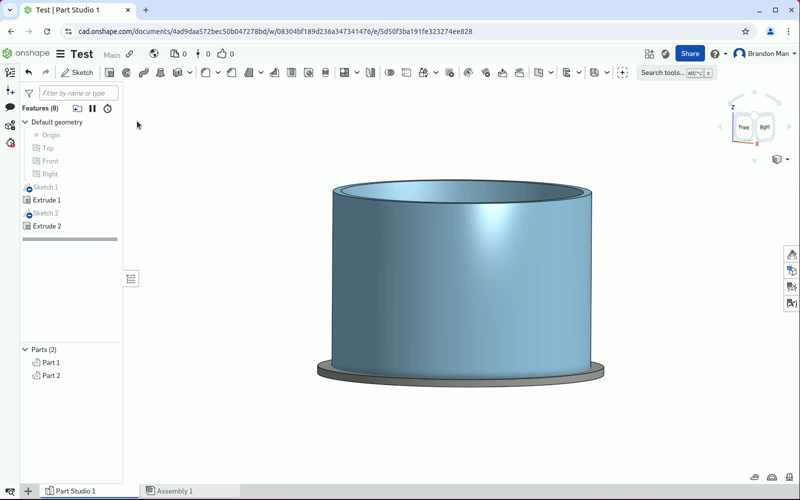
key(left, 3)
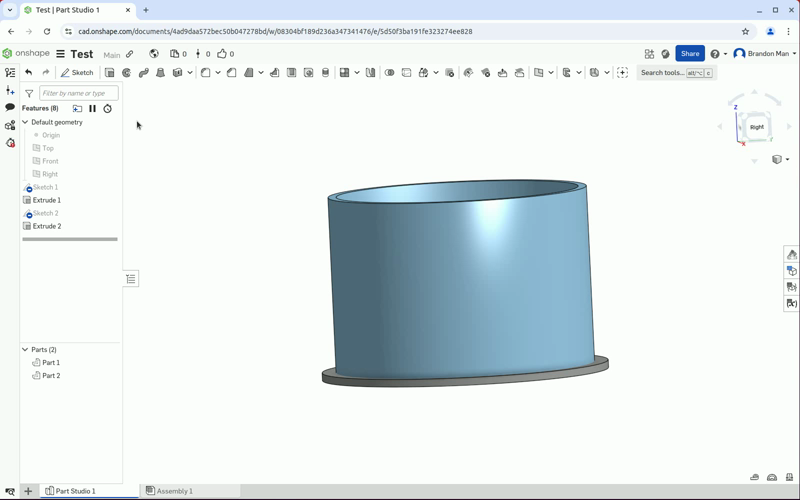
key(right, 3)
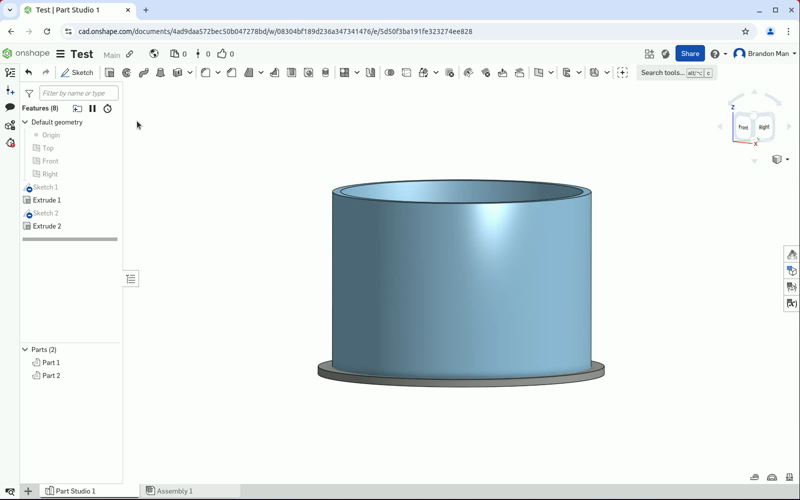
key(down, 3)
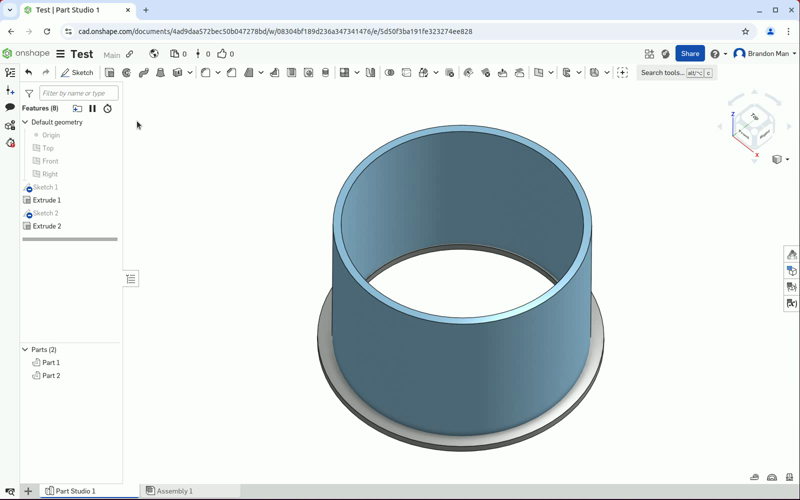
mouse_move(73, 189)
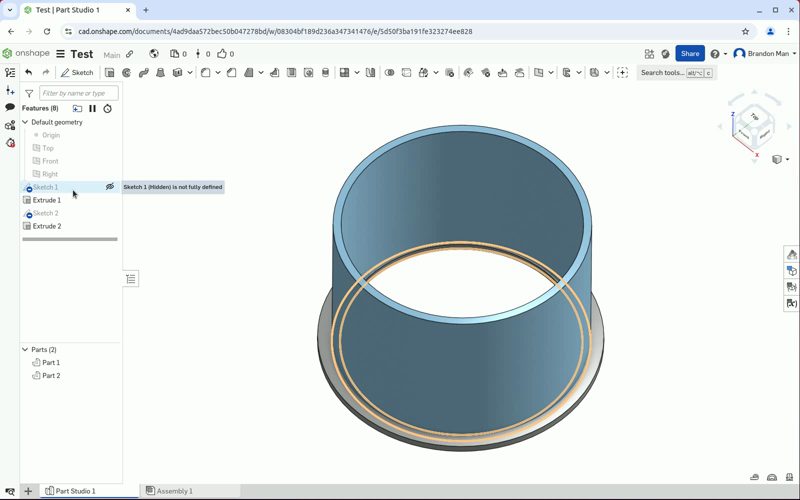
click(73, 189)